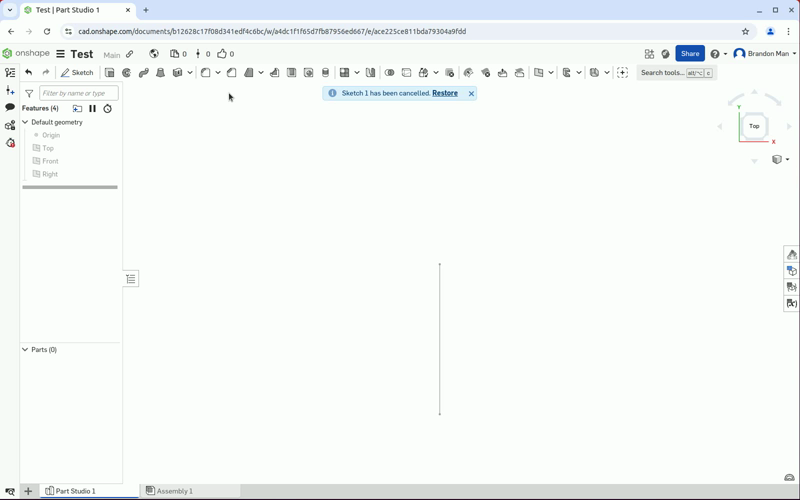
key(shift+h)
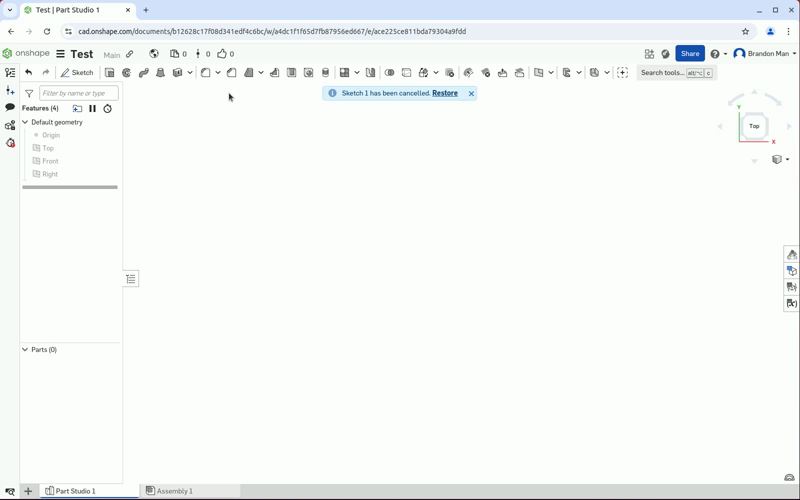
key(shift+s)
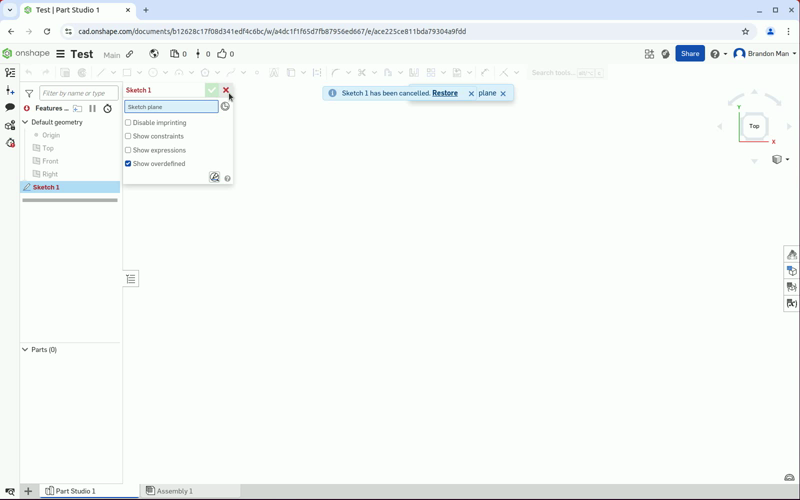
mouse_move(73, 150)
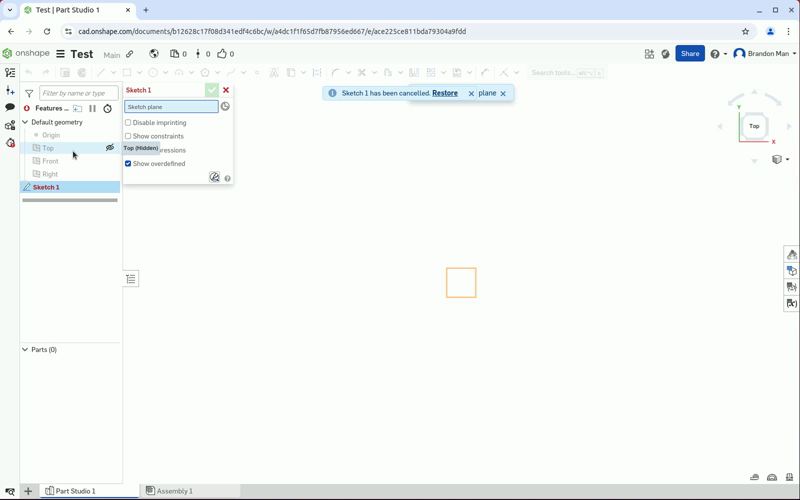
click(73, 150)
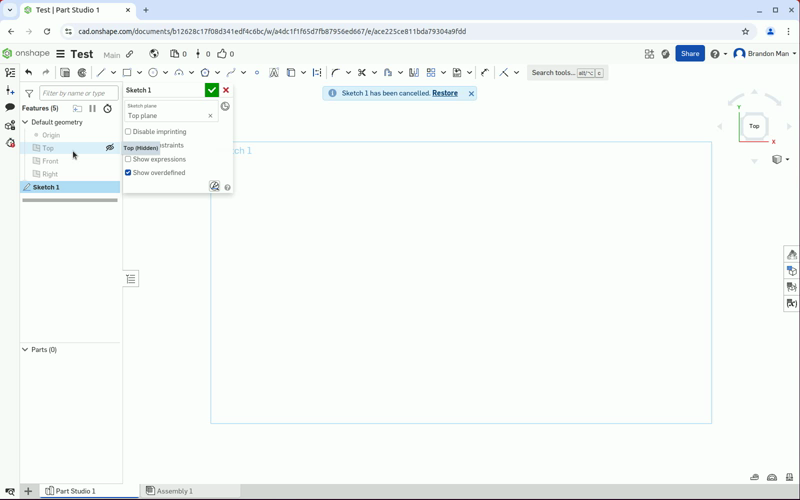
mouse_move(73, 352)
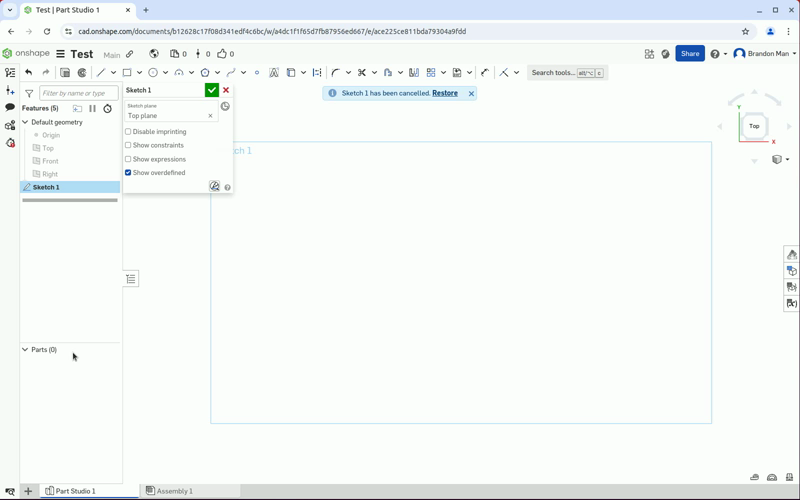
key(y)
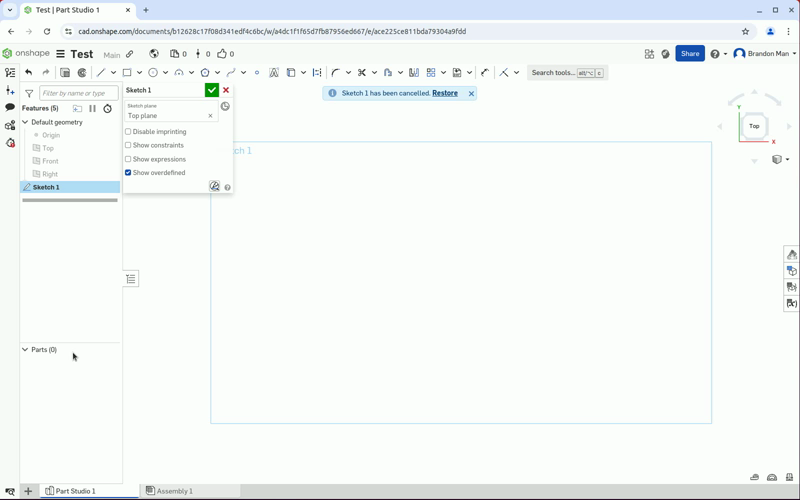
key(c)
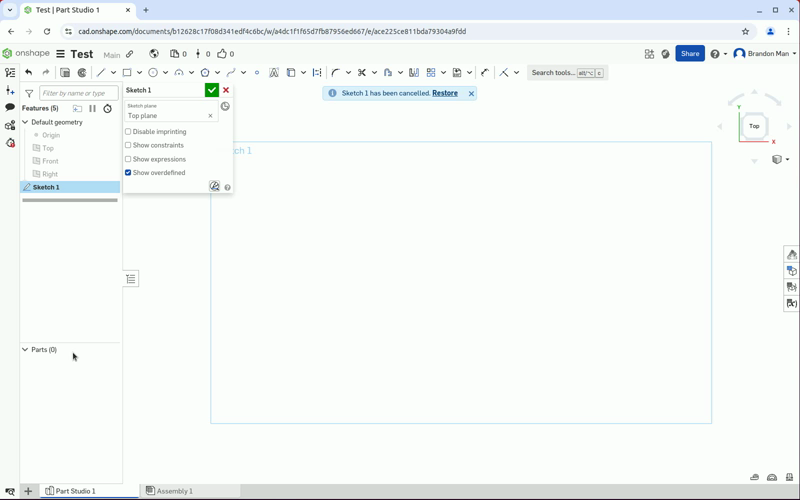
key_down(shift)
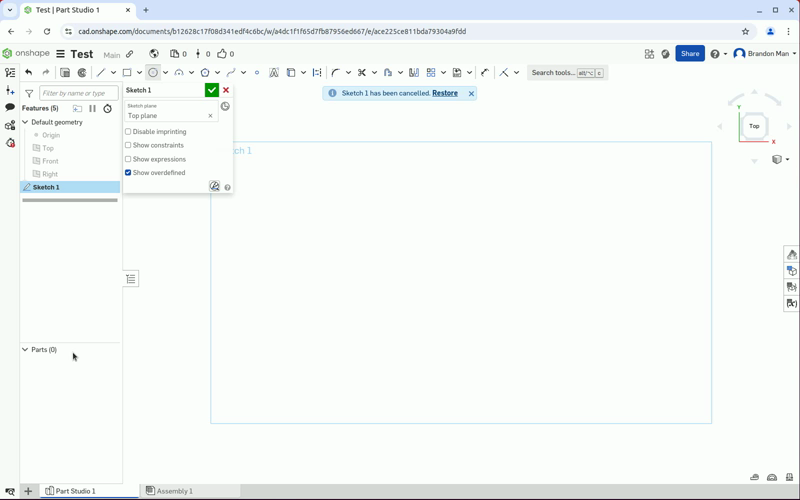
mouse_move(461, 282)
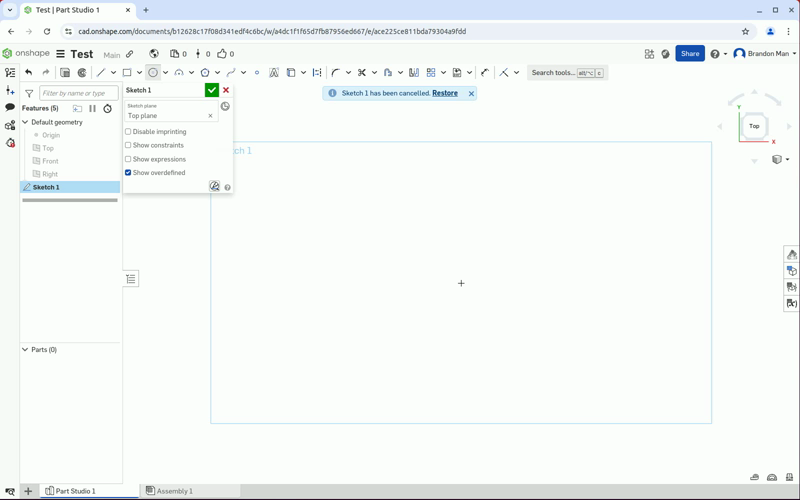
click(461, 282)
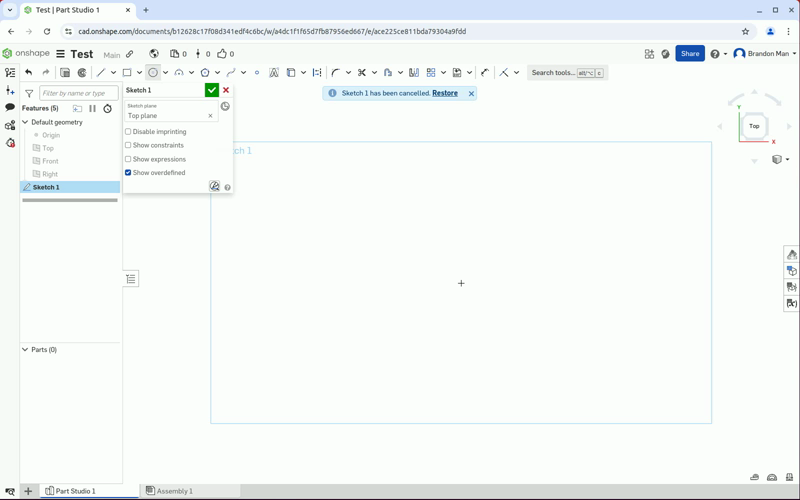
key_up(shift)
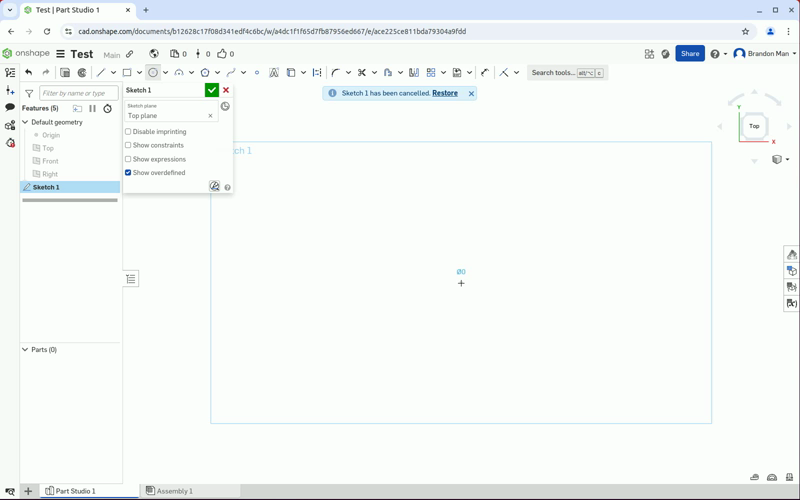
mouse_move(512, 282)
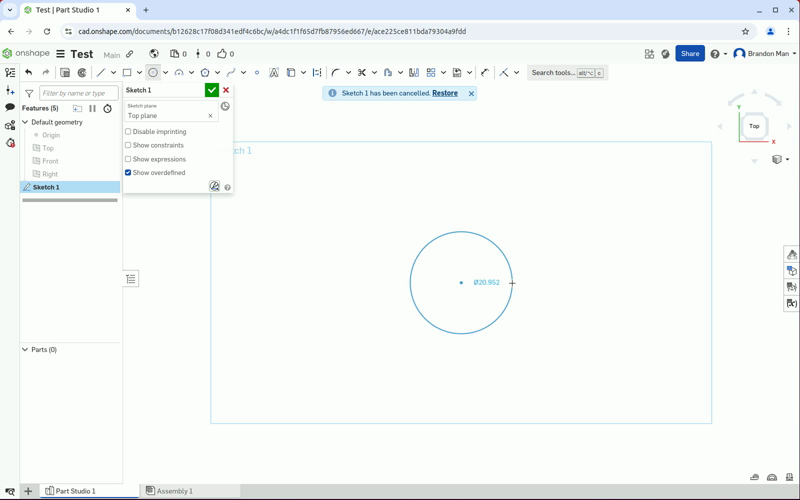
click(512, 282)
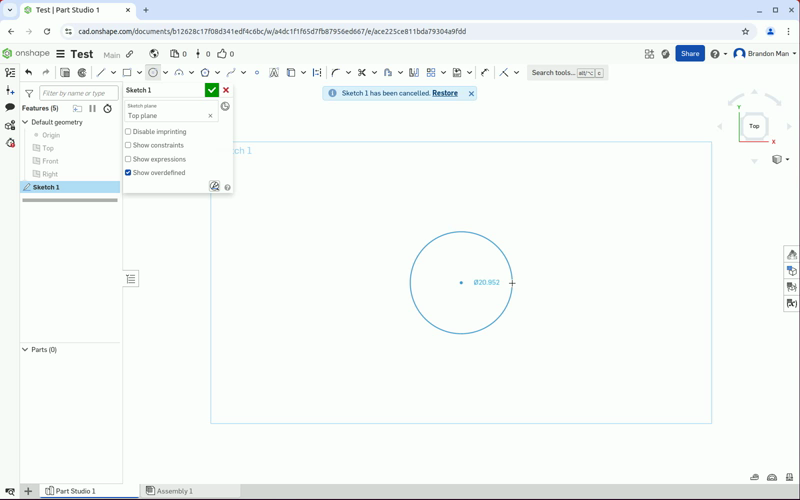
key(esc)
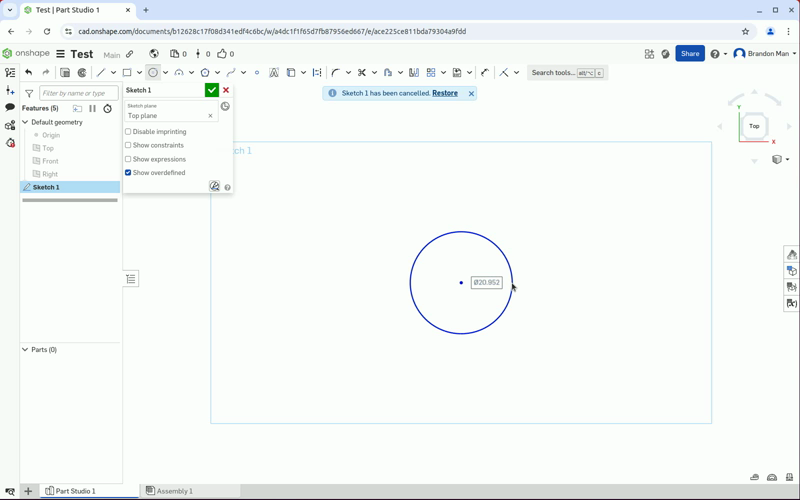
mouse_move(493, 280)
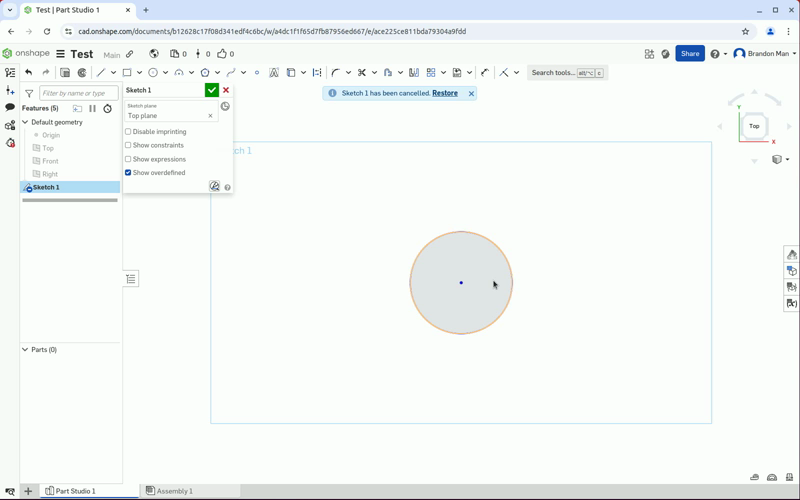
click(493, 280)
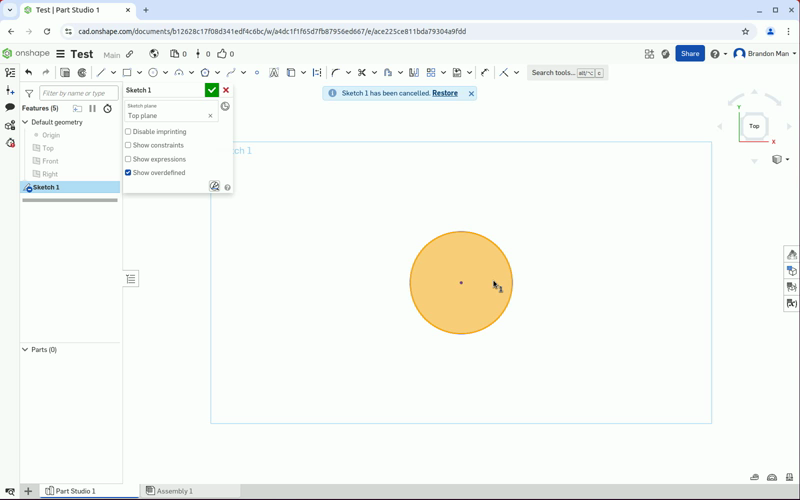
mouse_move(73, 352)
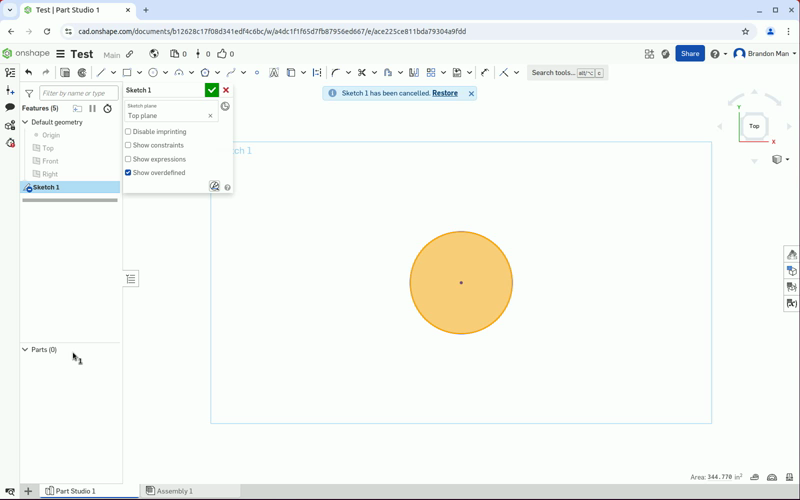
key(shift+y)
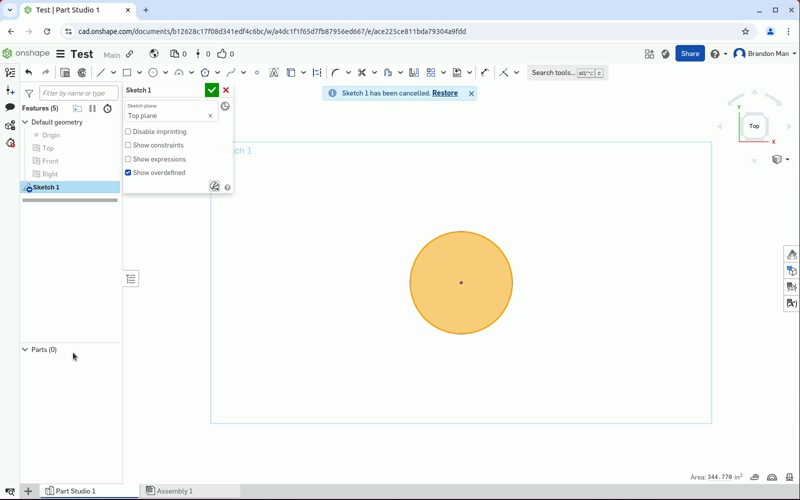
key(shift+e)
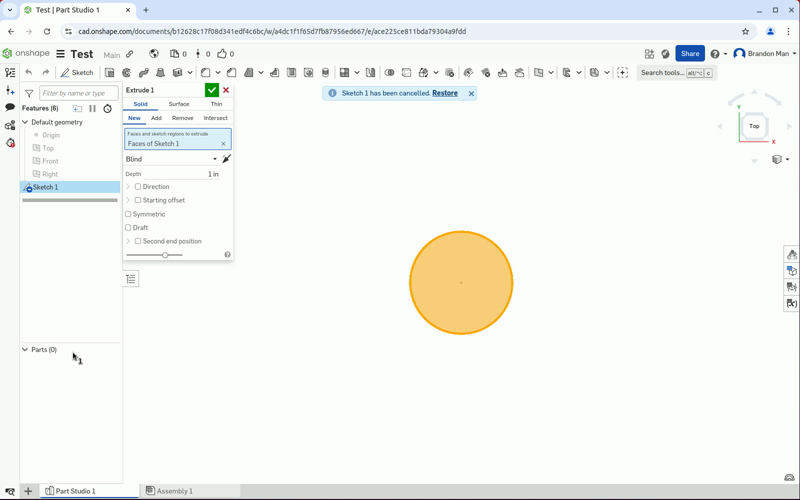
mouse_move(143, 106)
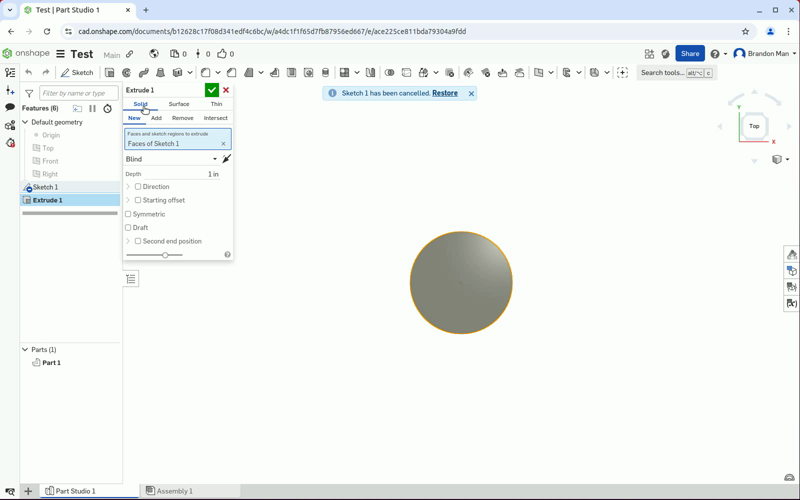
click(143, 106)
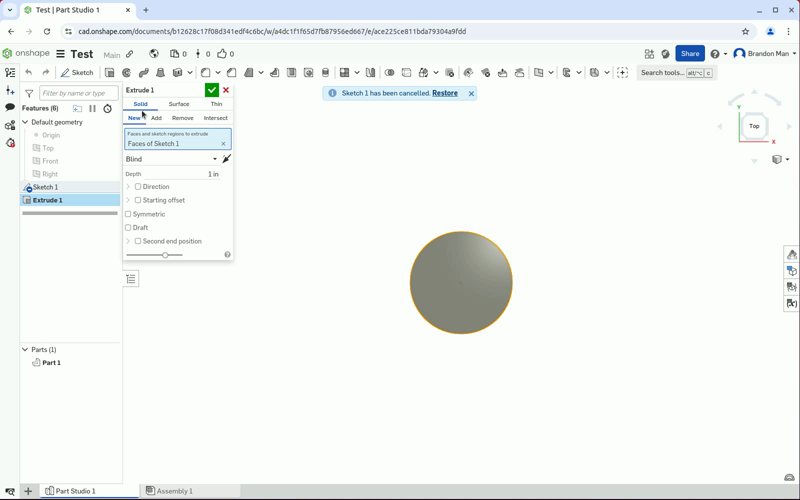
mouse_move(137, 120)
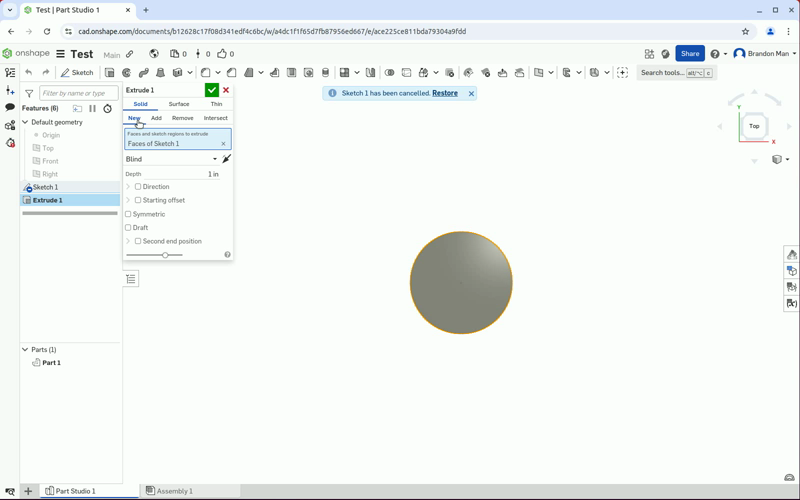
click(137, 120)
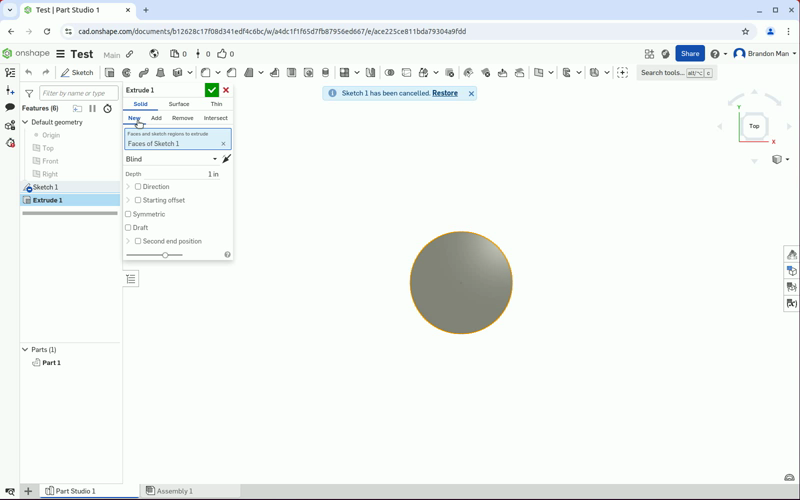
key(tab, 4)
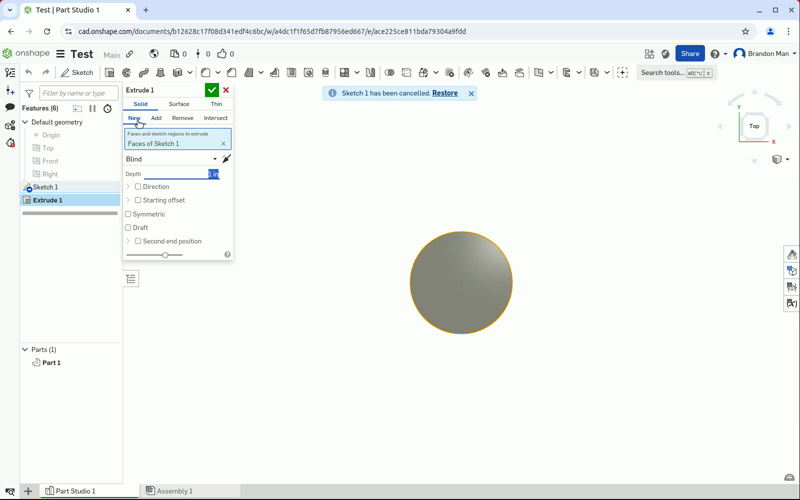
text(-11.554)
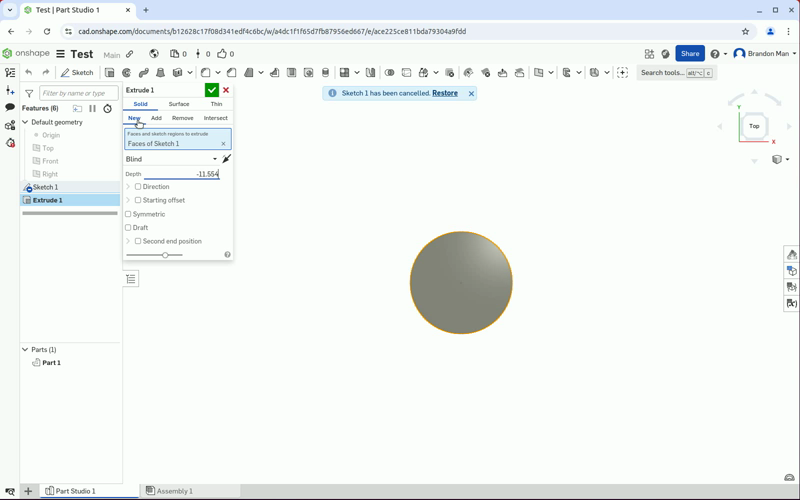
key(enter)
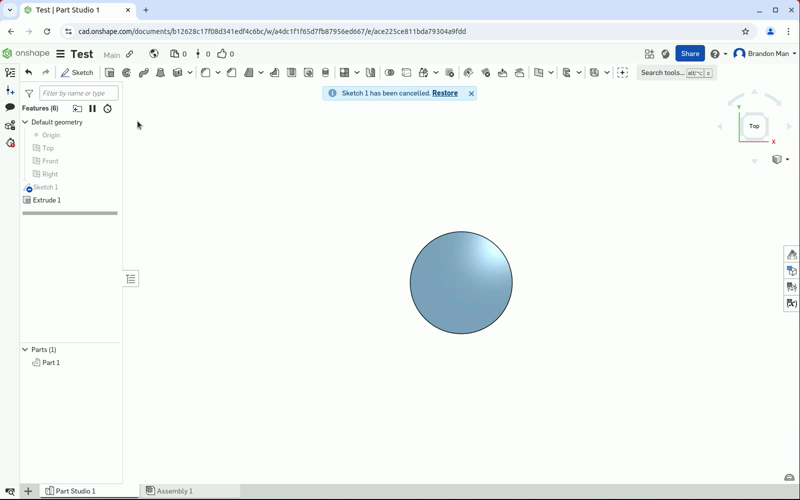
key(shift+h)
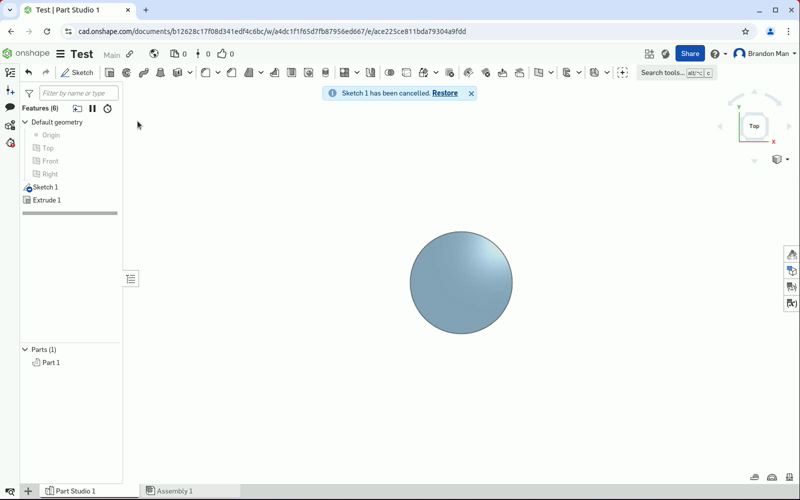
key(shift+h)
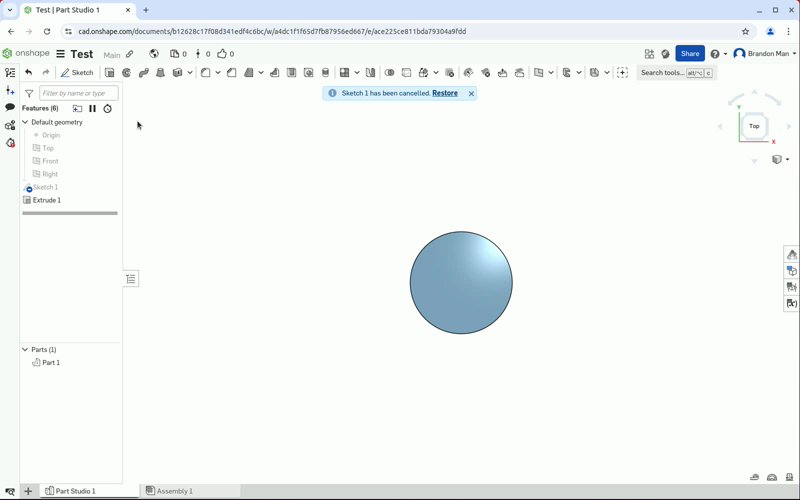
mouse_move(73, 189)
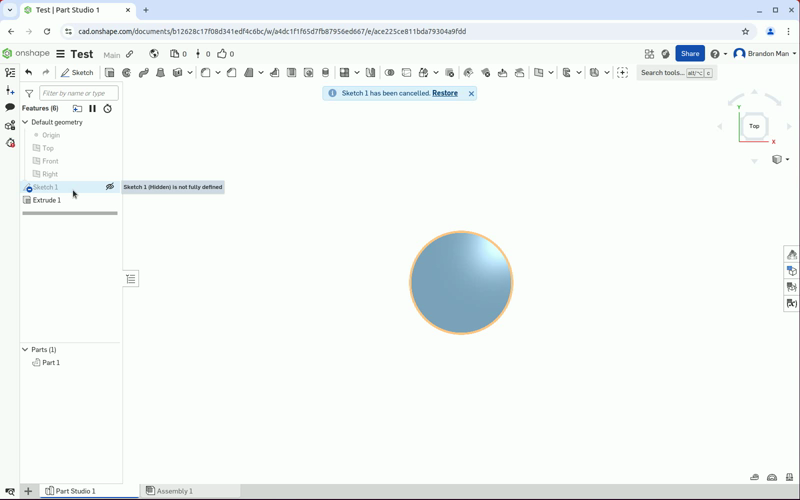
click(73, 189)
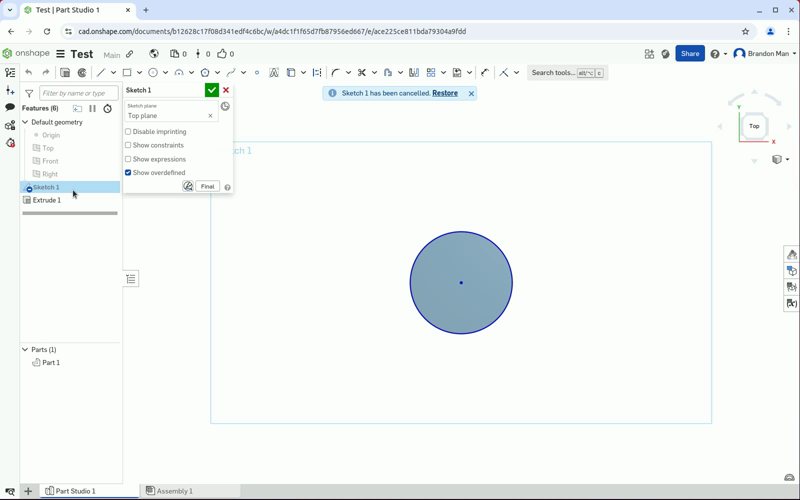
mouse_move(229, 92)
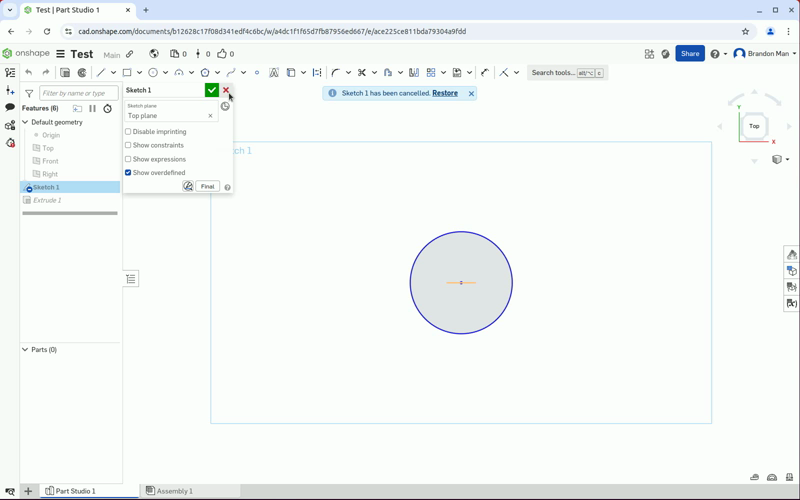
click(229, 92)
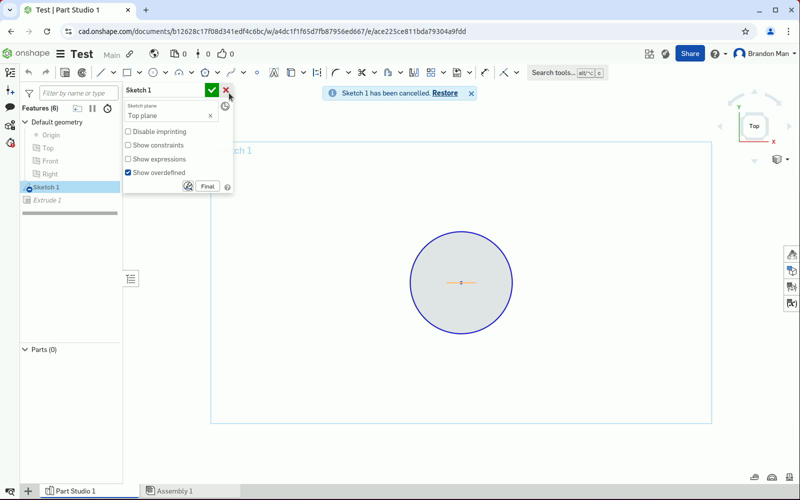
key(shift+s)
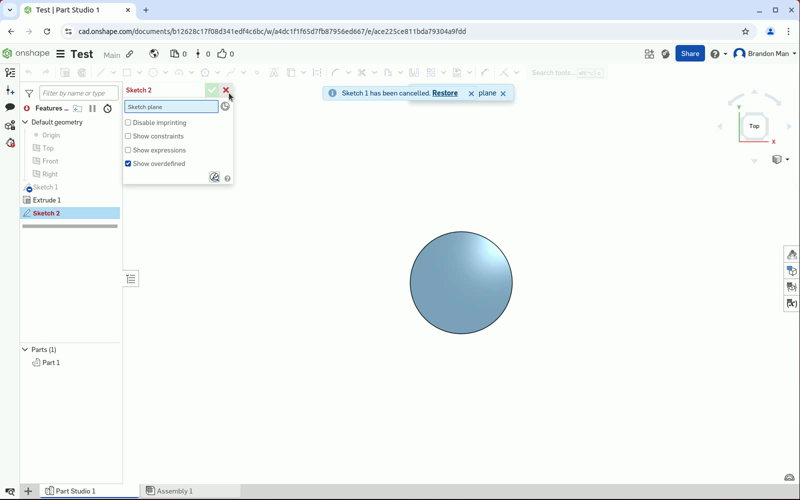
mouse_move(73, 150)
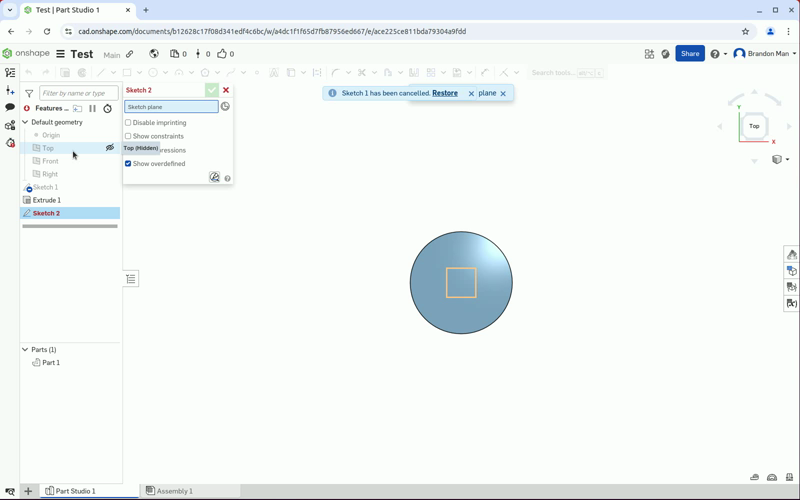
click(73, 150)
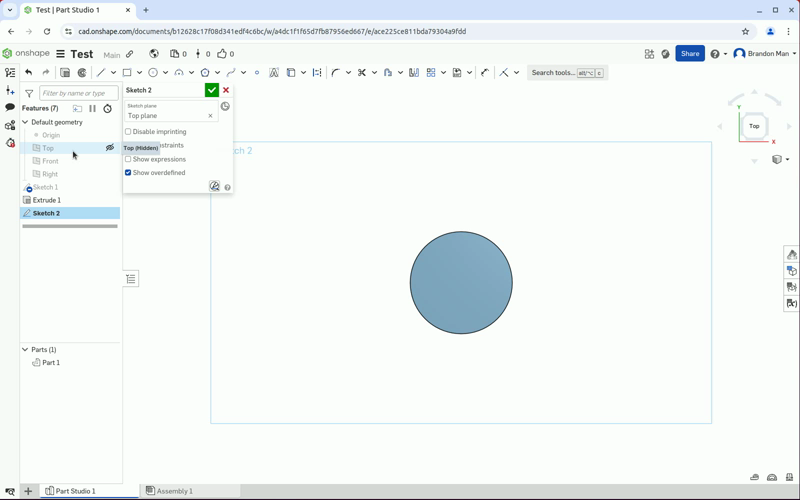
mouse_move(73, 352)
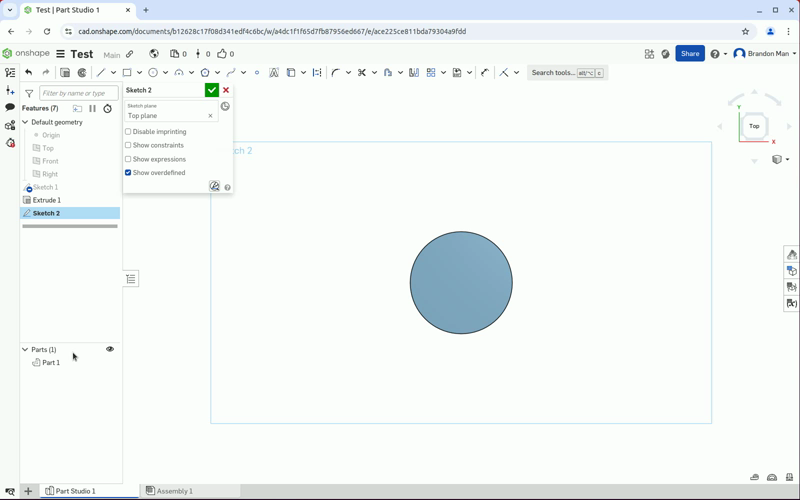
key(y)
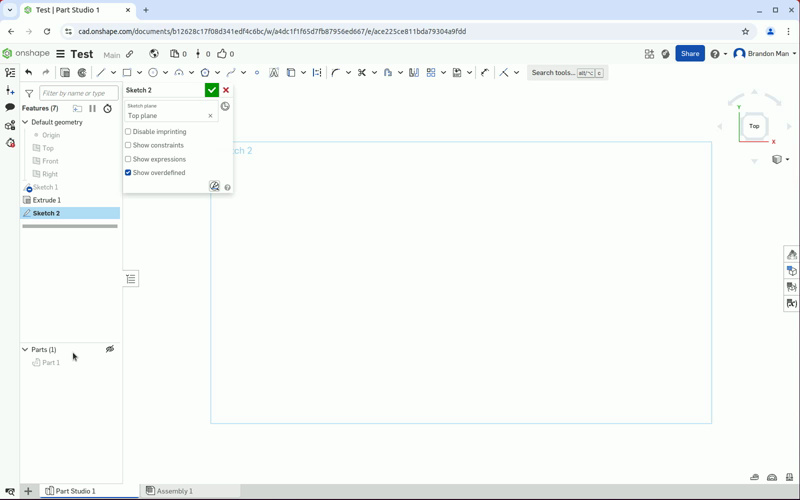
key(c)
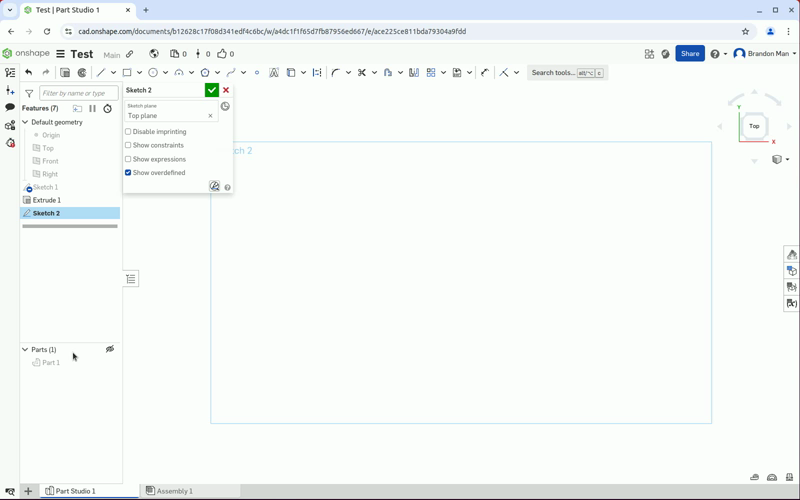
key_down(shift)
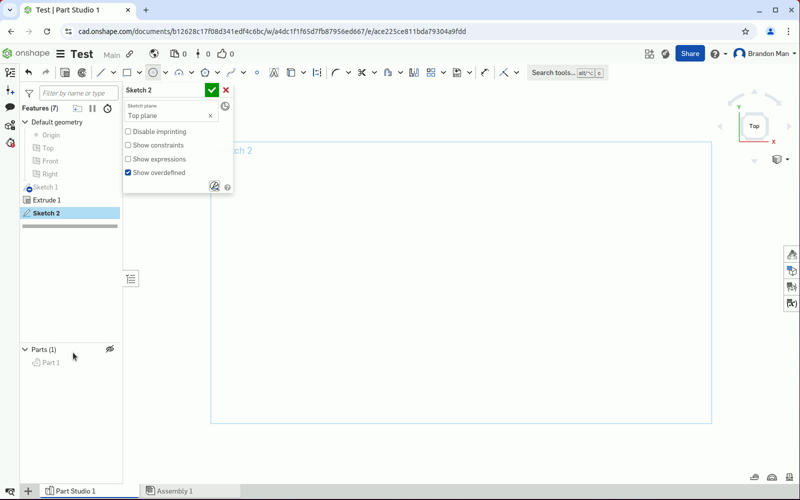
mouse_move(461, 282)
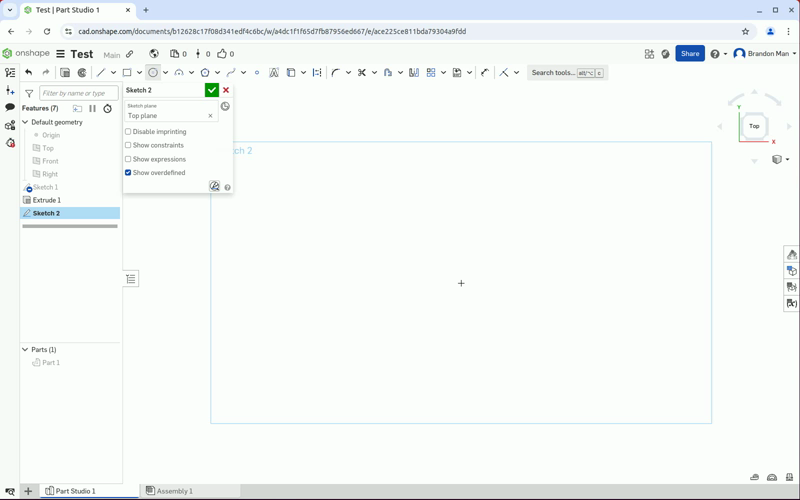
click(461, 282)
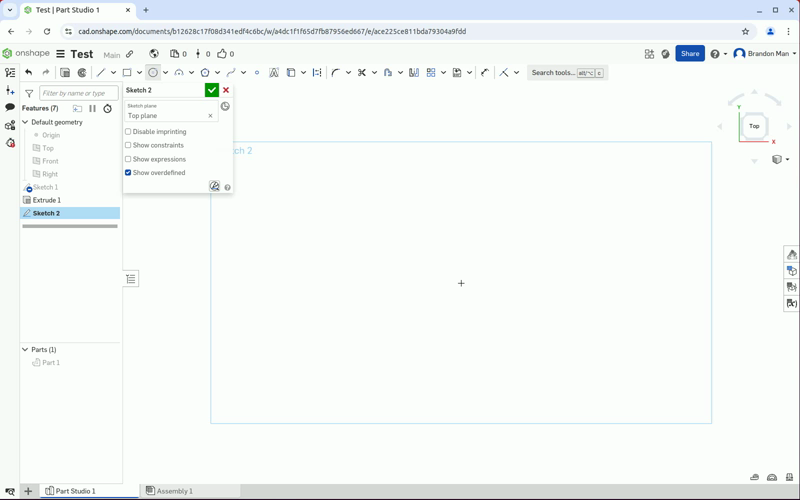
key_up(shift)
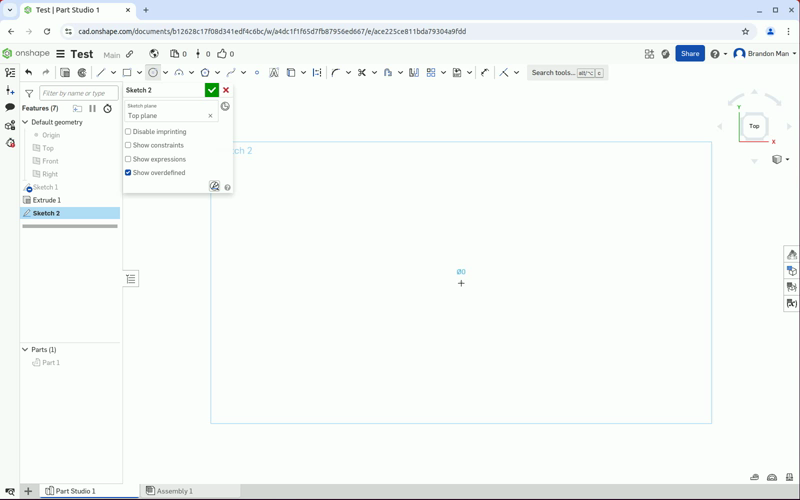
mouse_move(574, 282)
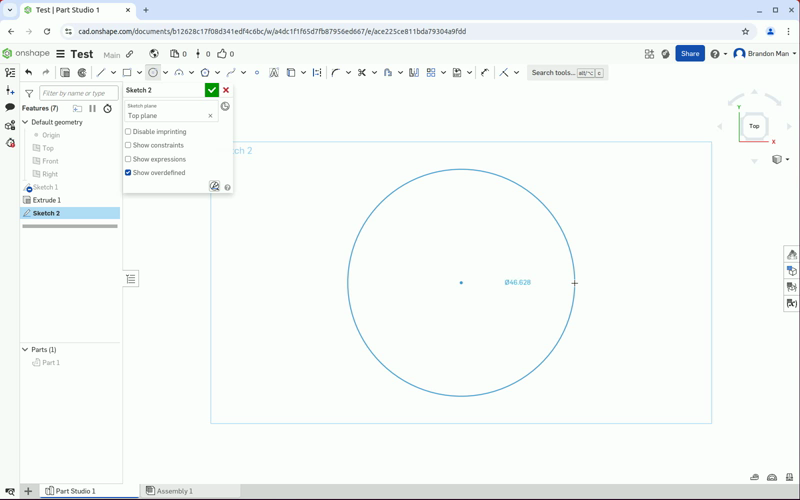
click(574, 282)
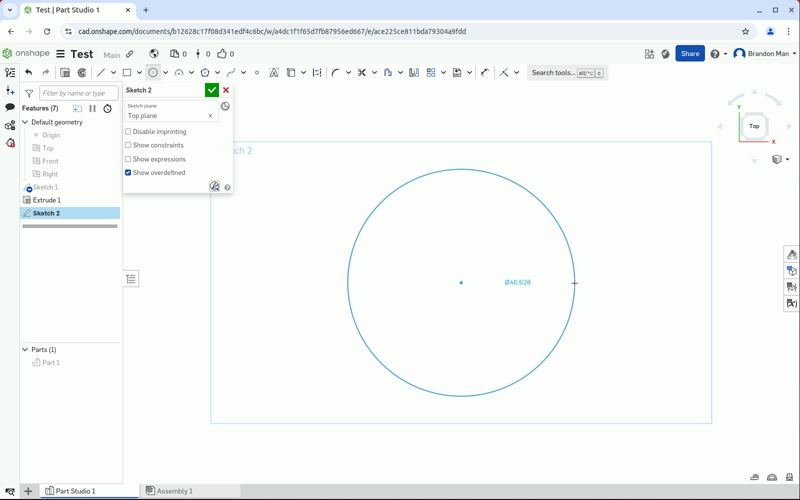
key(esc)
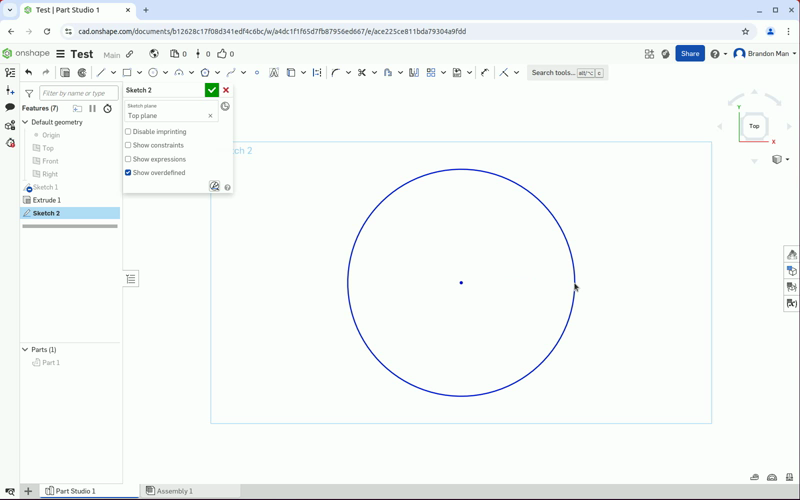
mouse_move(473, 350)
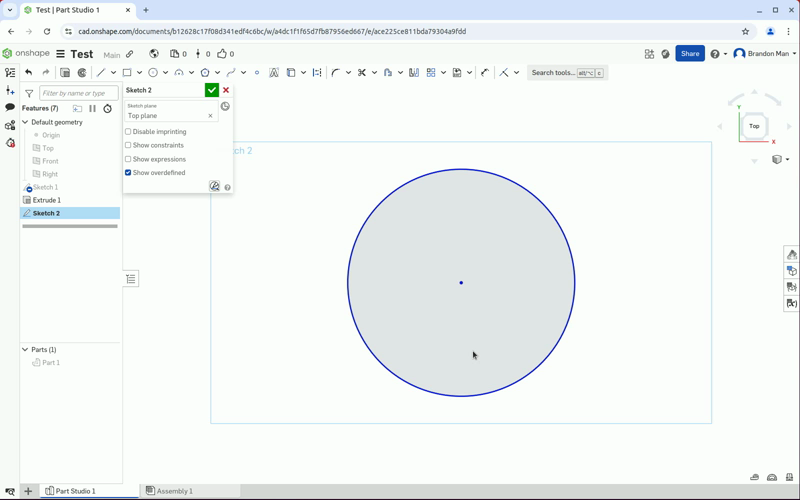
click(473, 350)
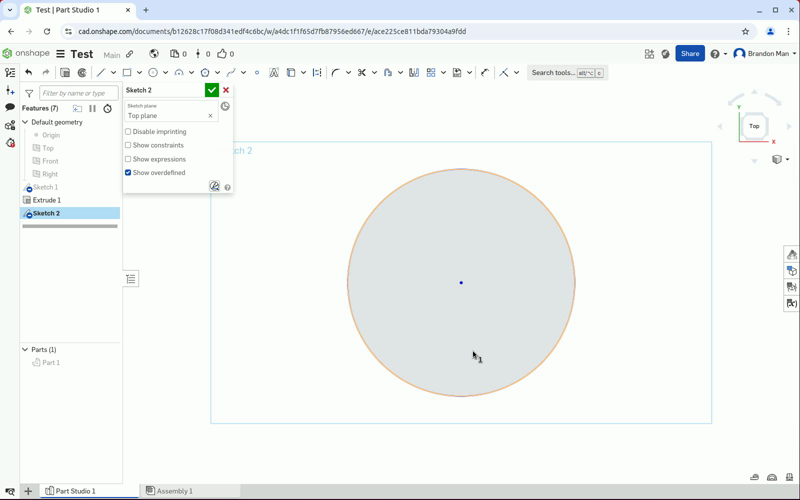
mouse_move(73, 352)
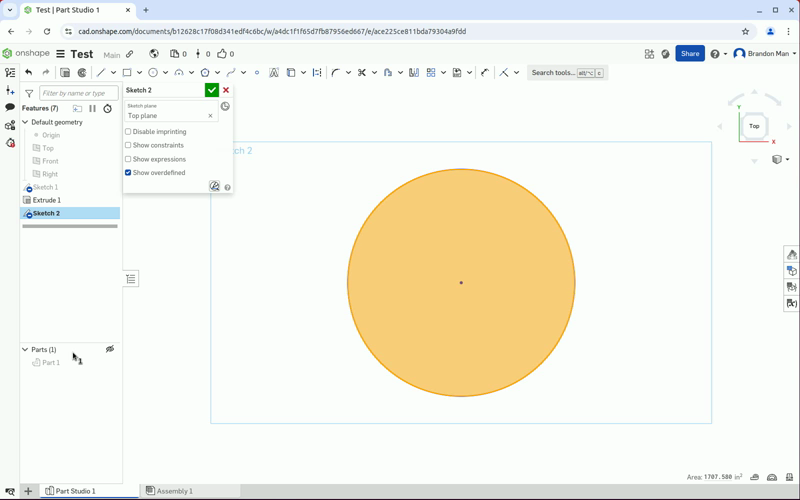
key(shift+y)
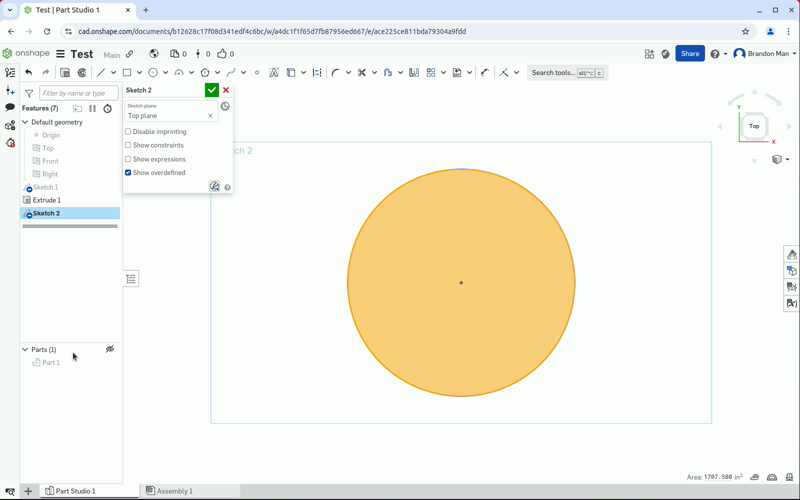
key(shift+e)
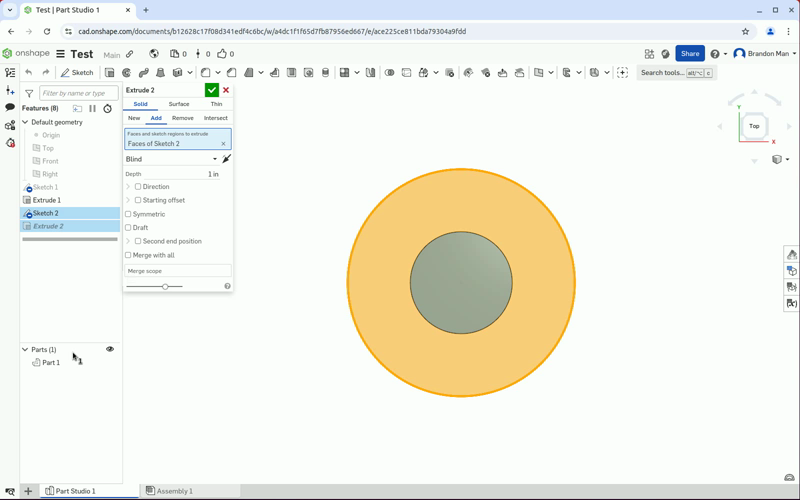
mouse_move(143, 106)
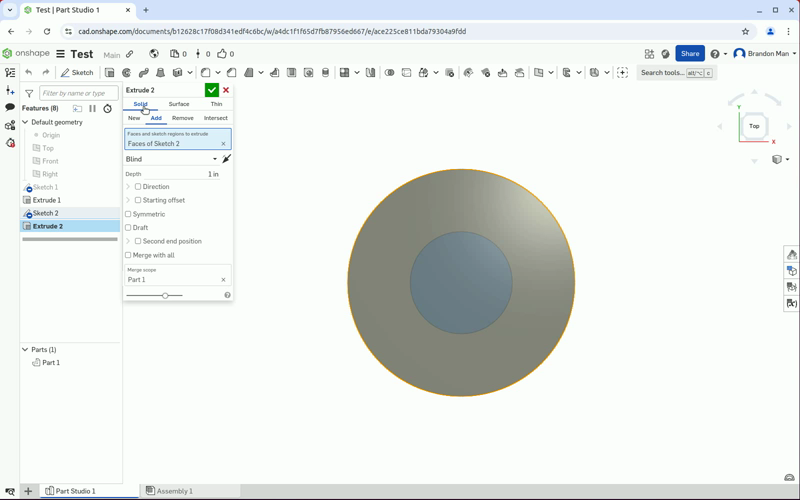
click(143, 106)
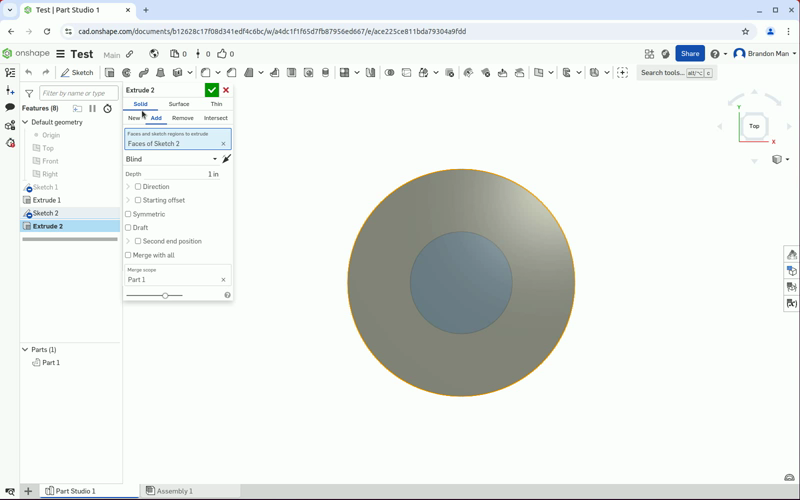
mouse_move(137, 120)
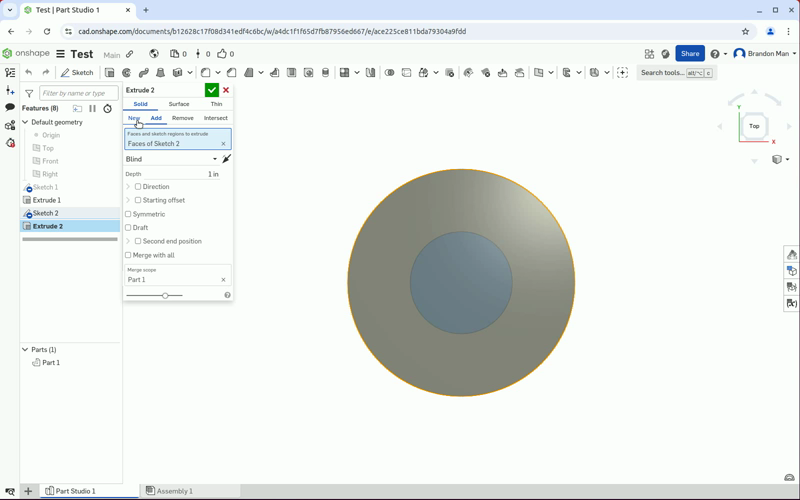
click(137, 120)
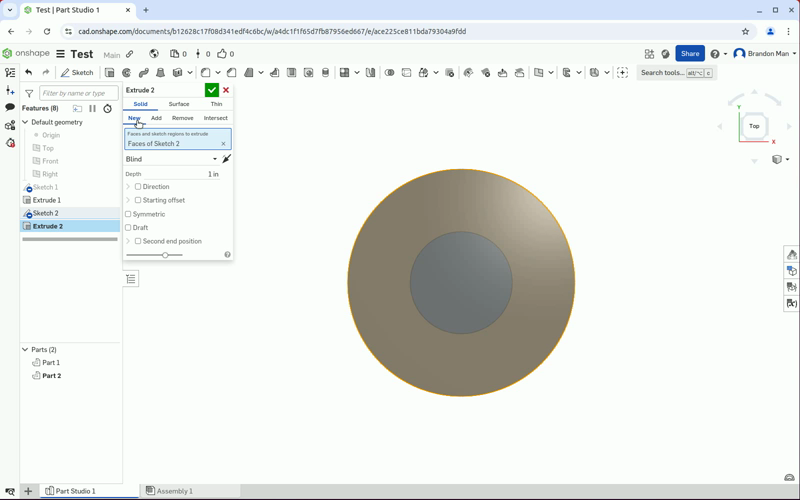
key(tab, 4)
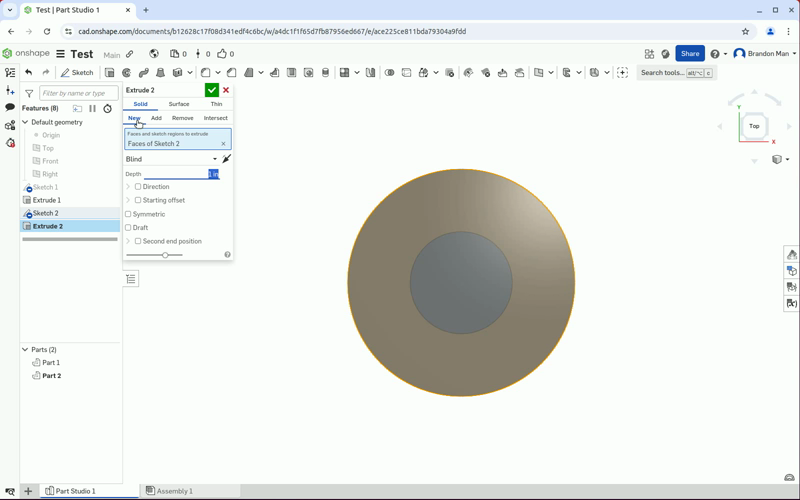
text(-2.407)
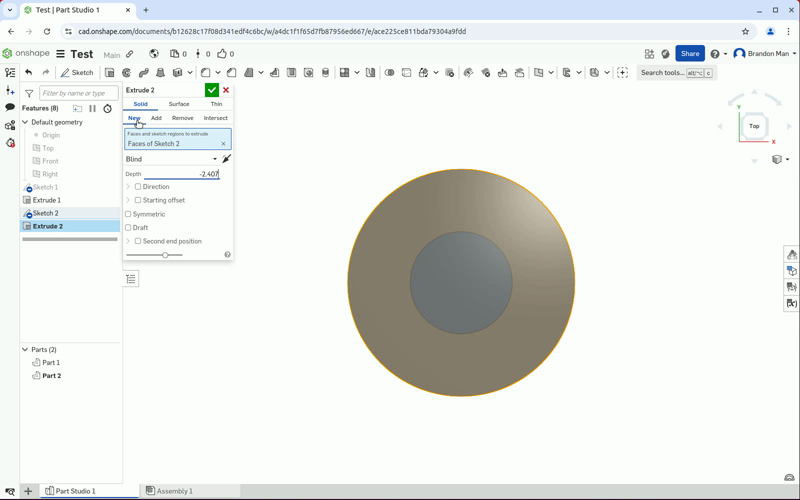
key(enter)
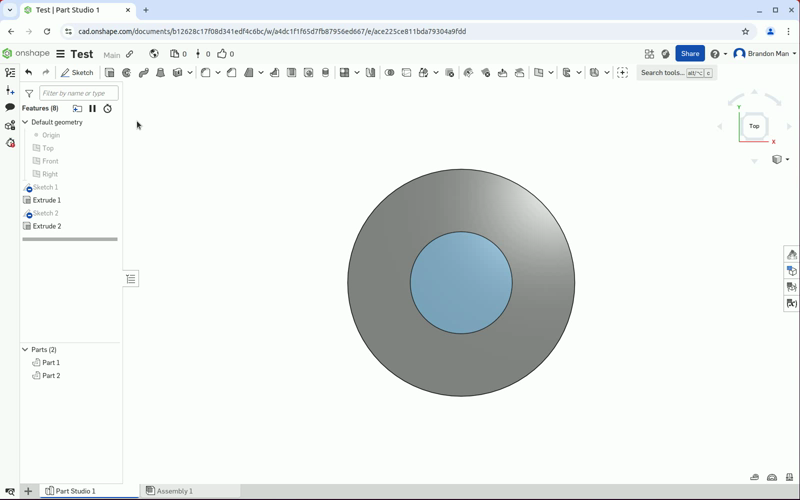
key(shift+h)
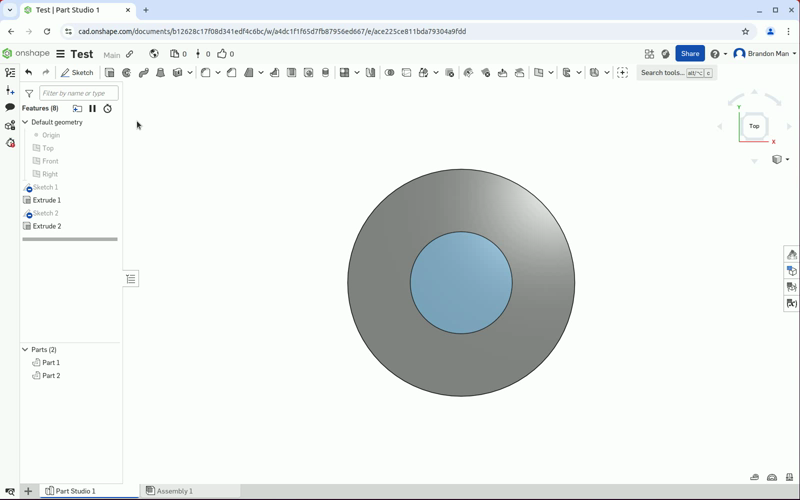
key(shift+h)
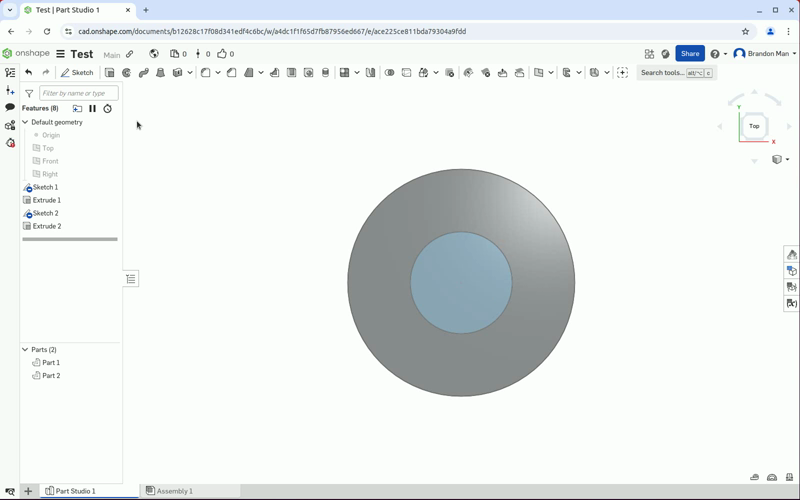
key(shift+7)
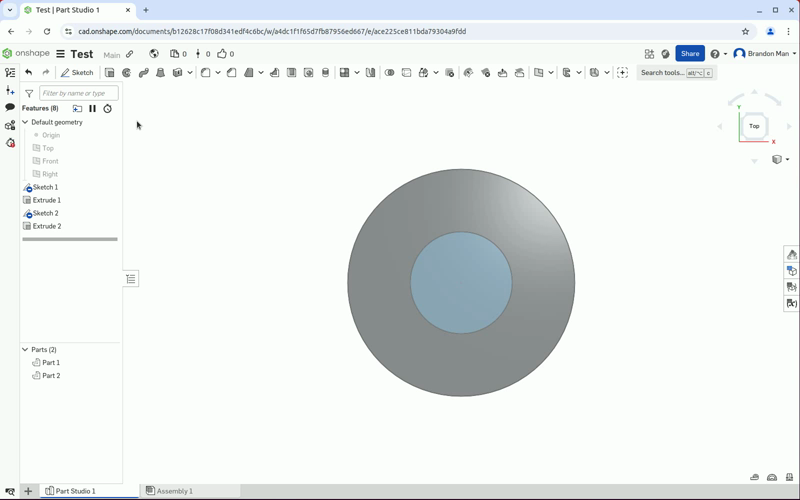
key(up, 3)
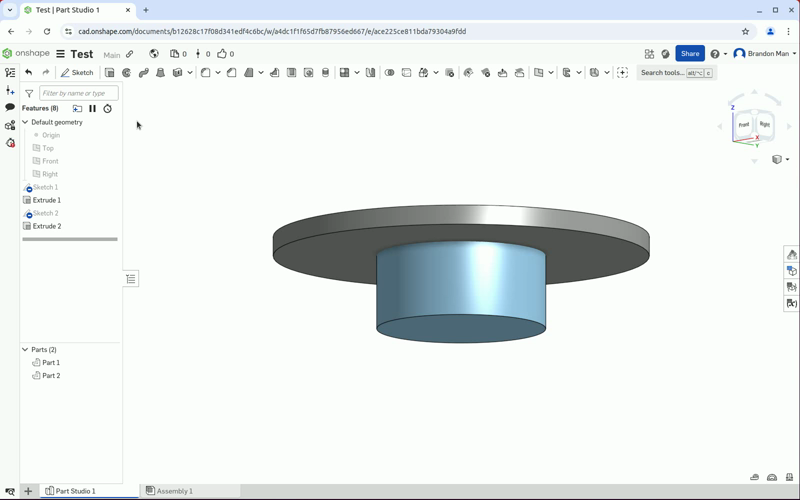
key(left, 3)
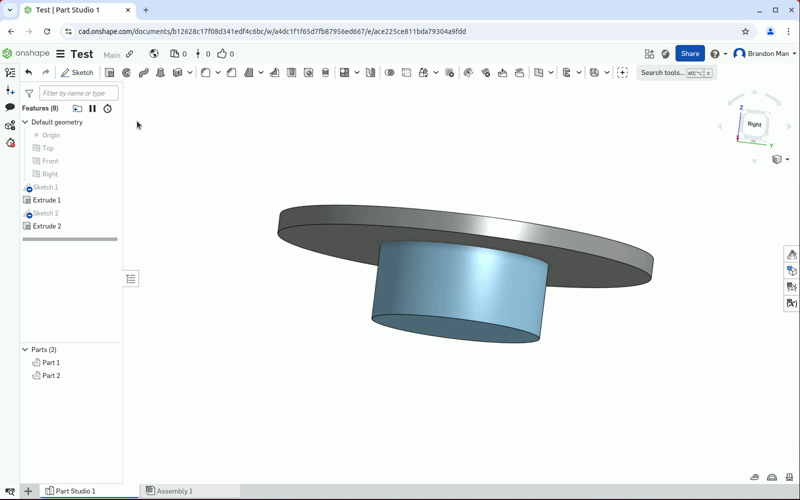
key(right, 3)
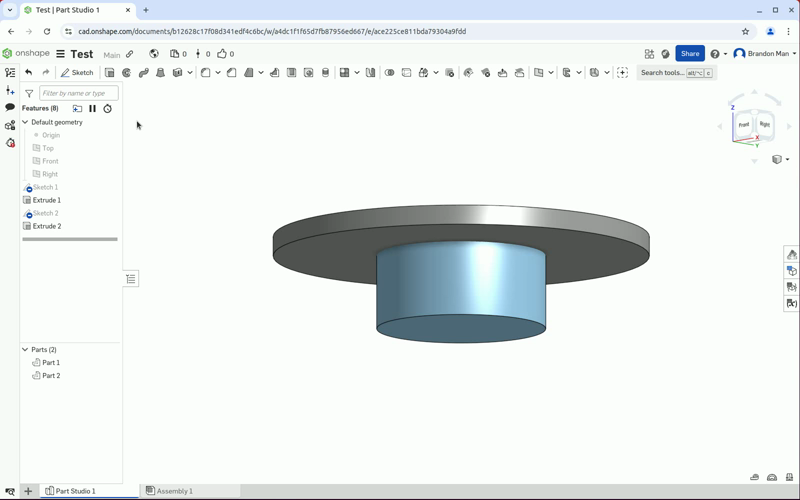
key(down, 3)
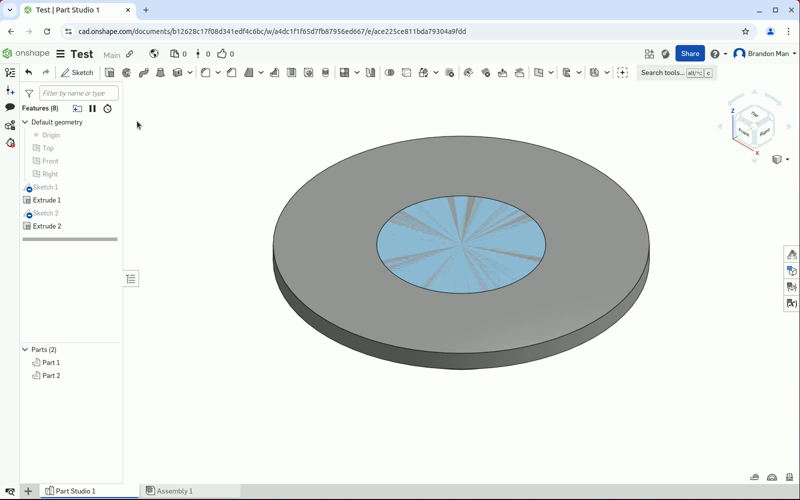
mouse_move(73, 189)
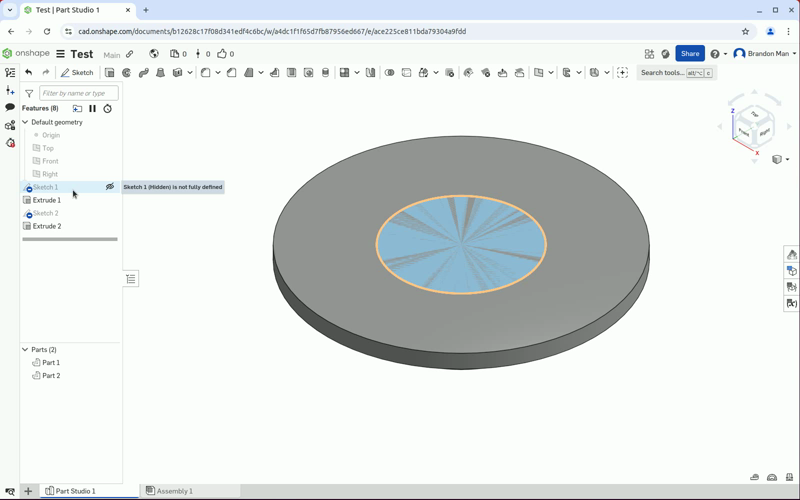
click(73, 189)